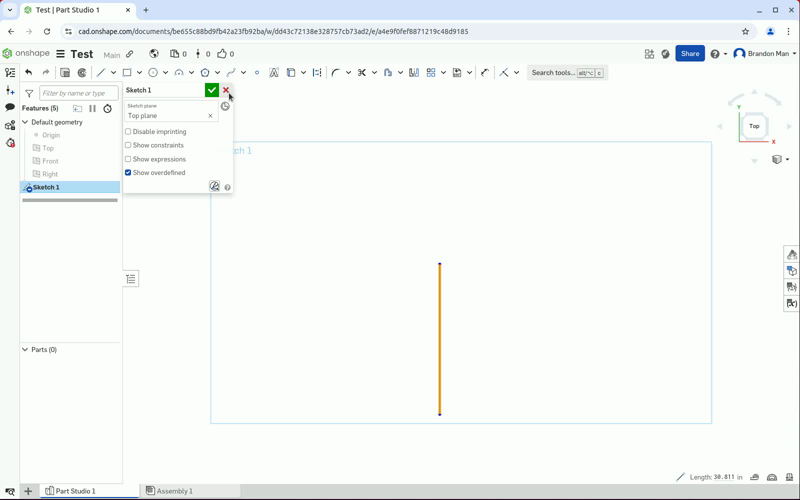
key(shift+h)
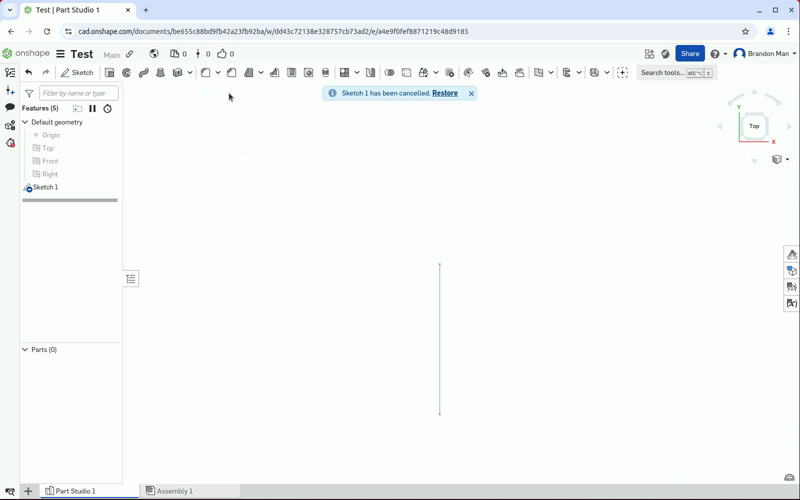
key(shift+s)
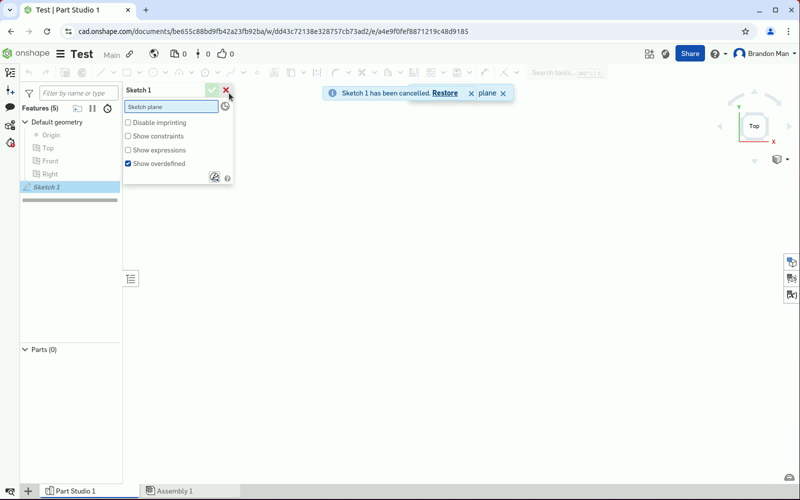
mouse_move(73, 150)
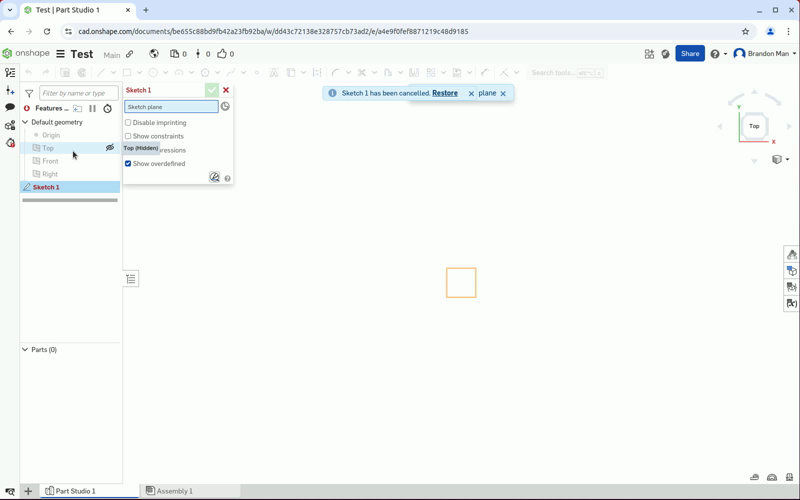
click(73, 150)
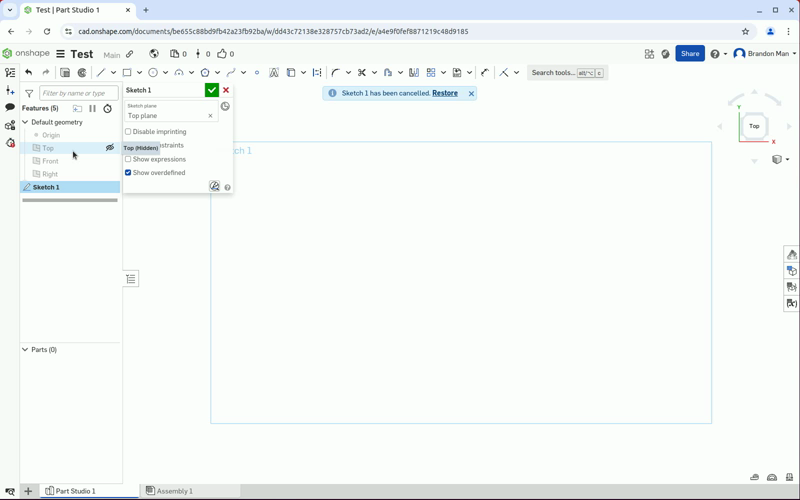
mouse_move(73, 352)
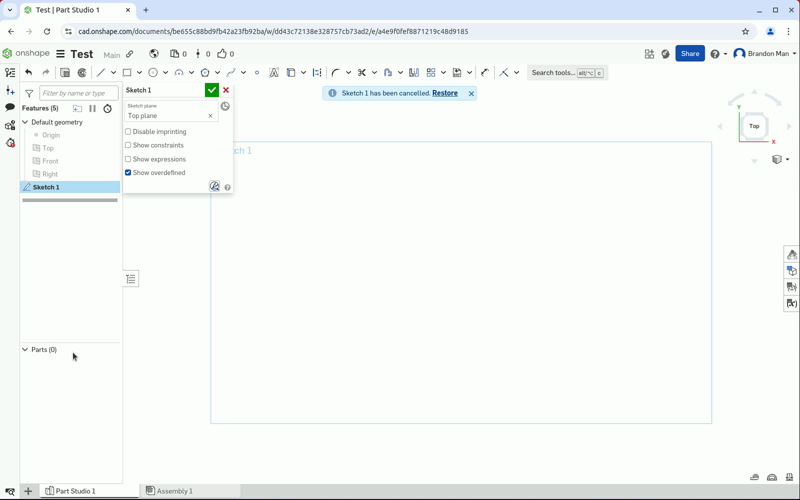
key(y)
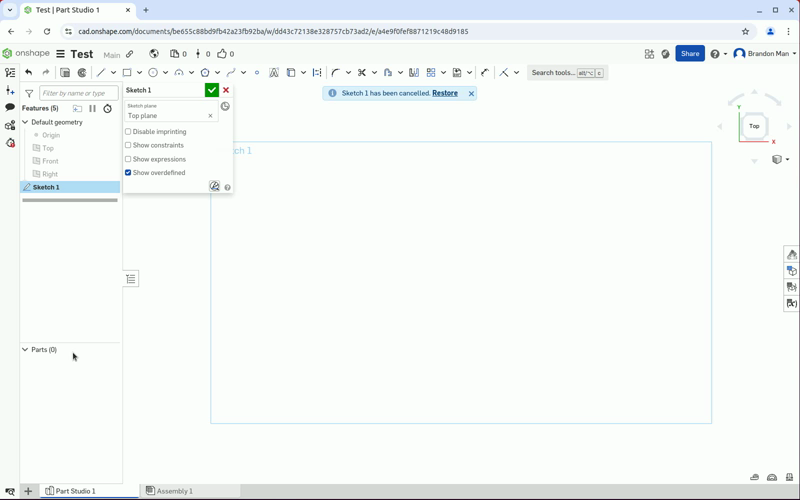
key(c)
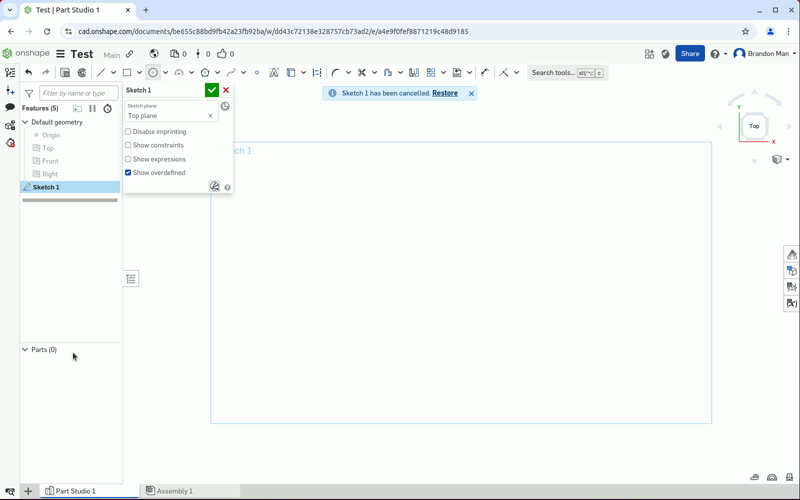
key_down(shift)
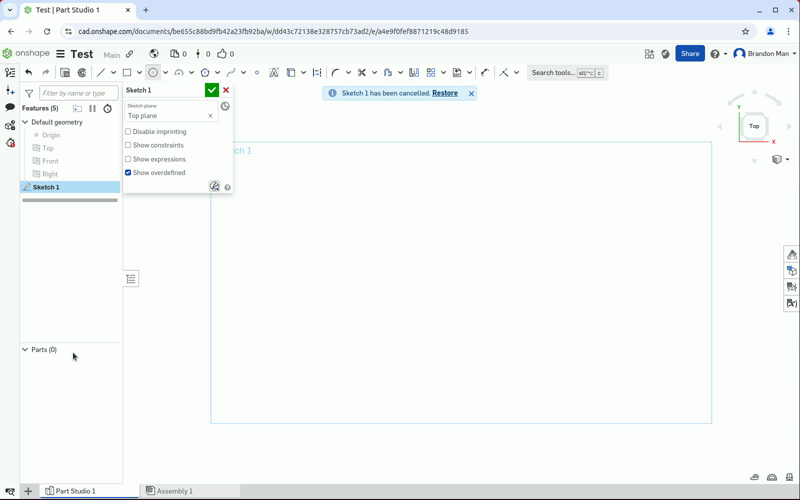
mouse_move(460, 282)
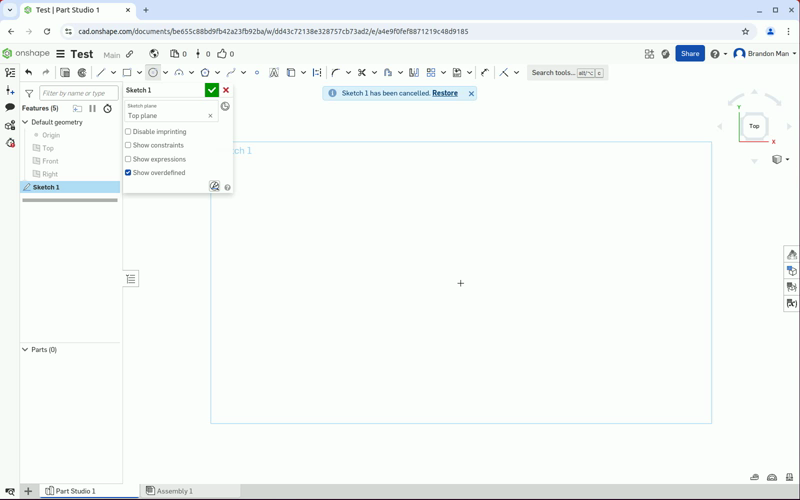
click(460, 282)
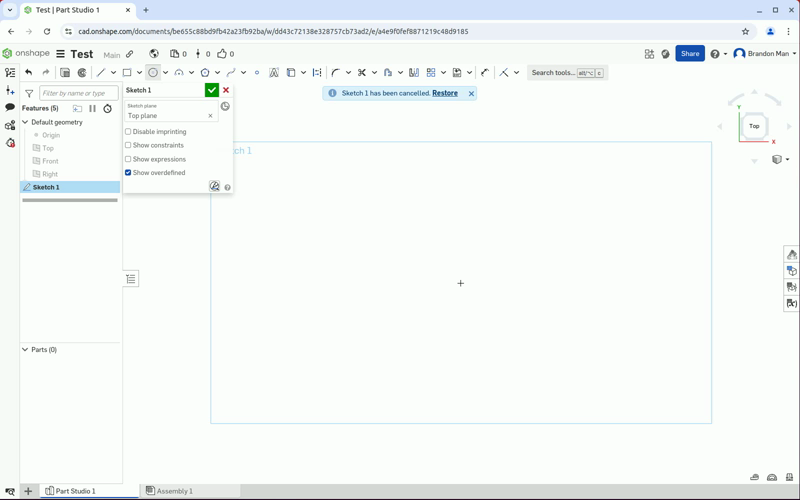
key_up(shift)
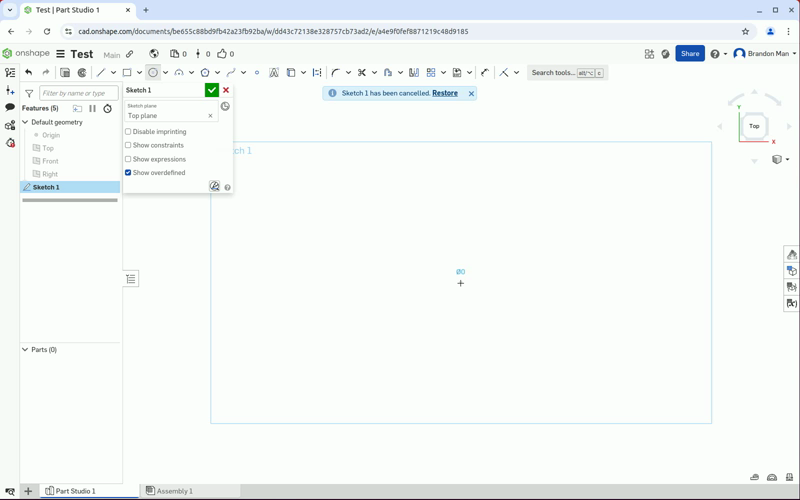
mouse_move(533, 282)
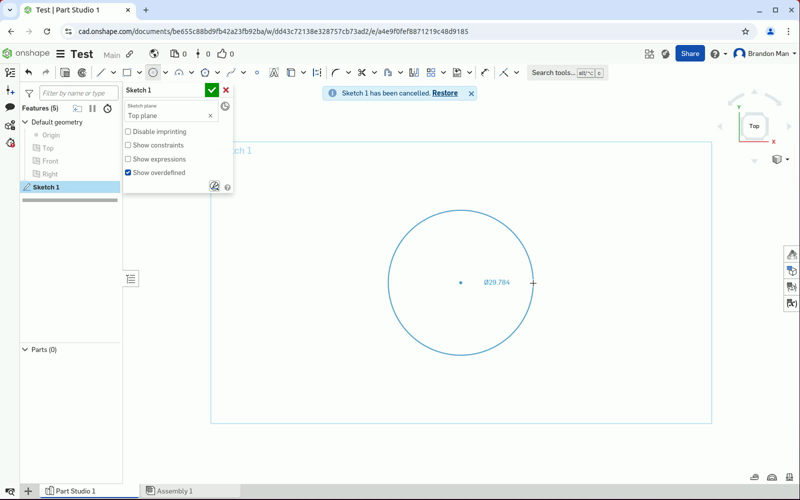
click(533, 282)
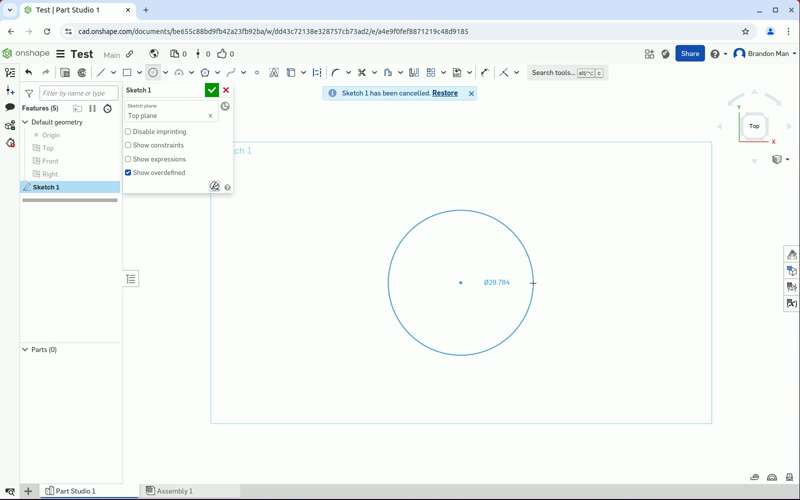
key(esc)
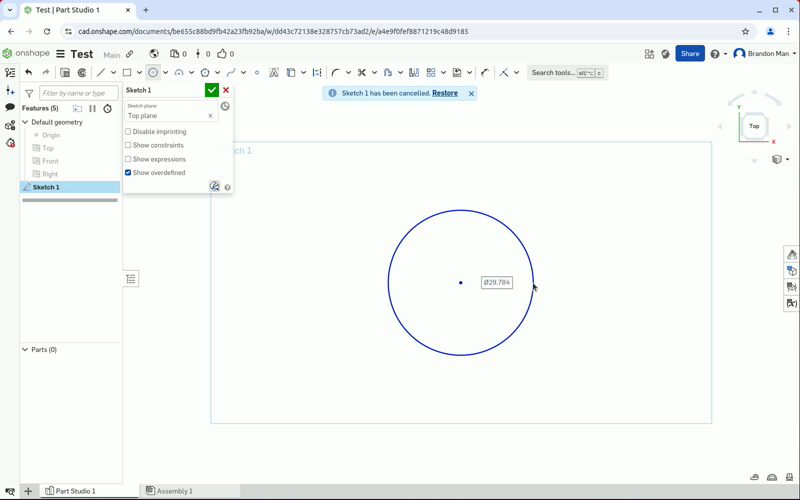
mouse_move(446, 274)
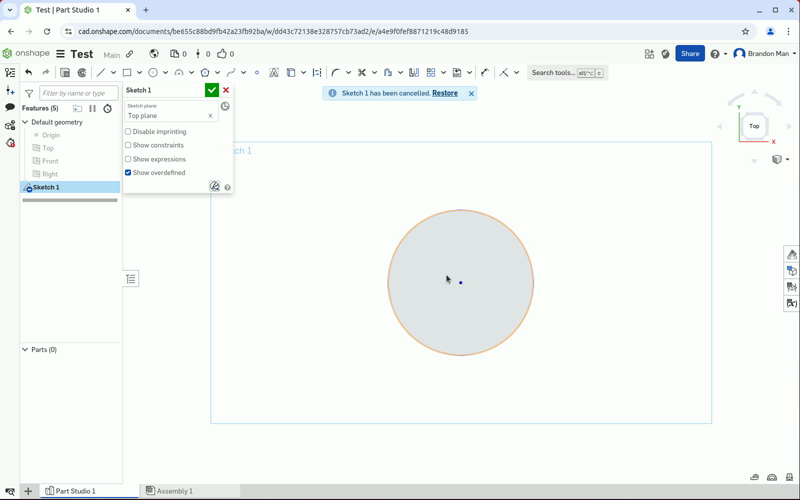
click(446, 274)
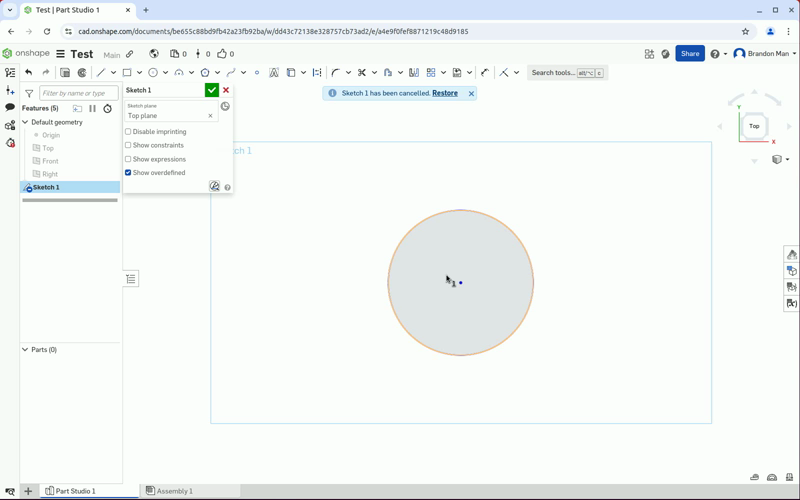
mouse_move(73, 352)
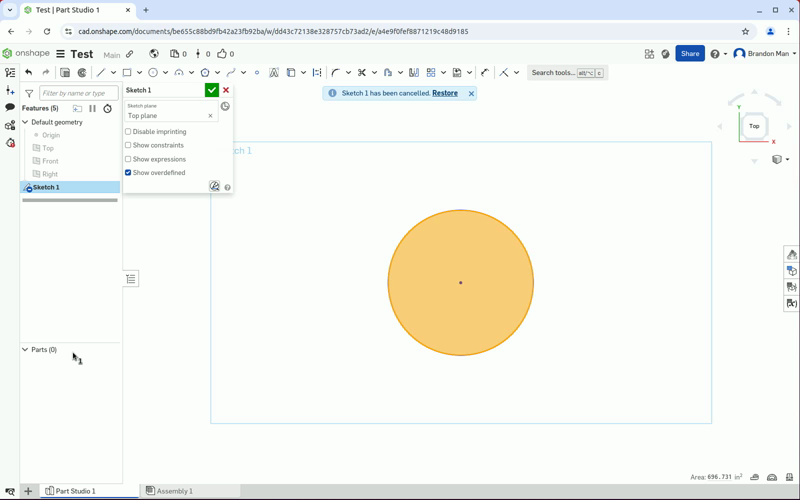
key(shift+y)
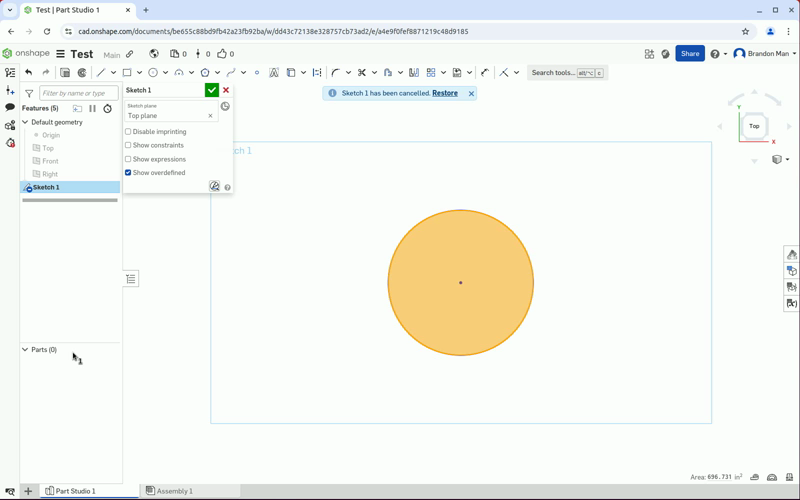
key(shift+e)
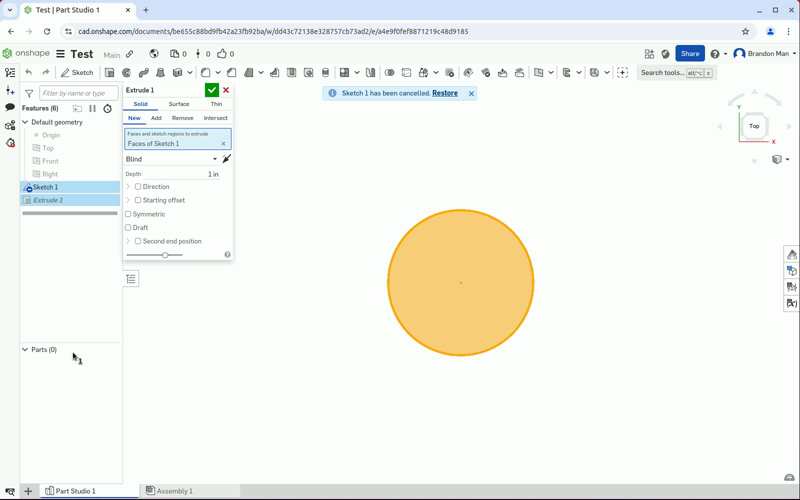
mouse_move(143, 106)
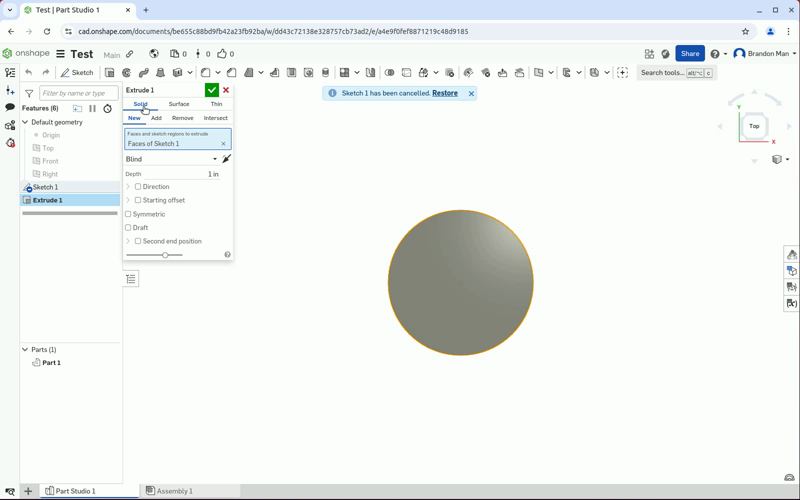
click(143, 106)
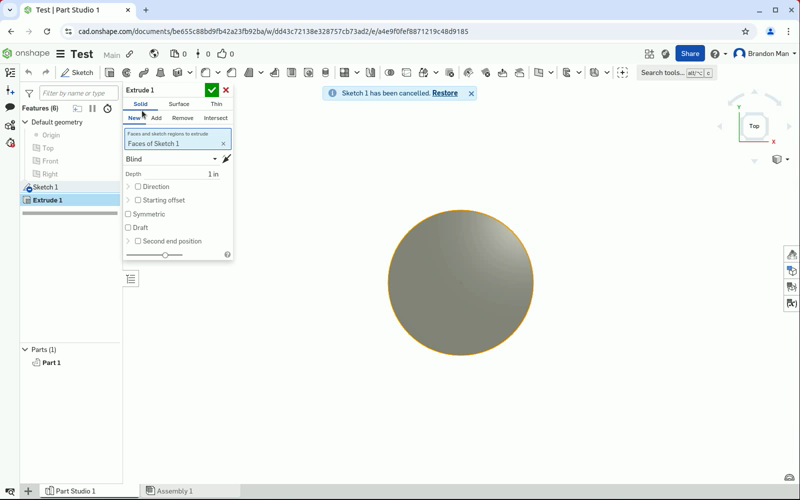
mouse_move(137, 120)
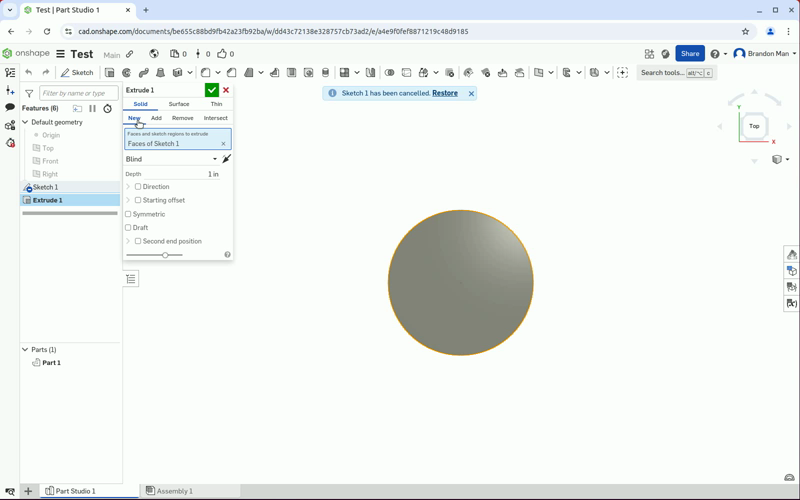
click(137, 120)
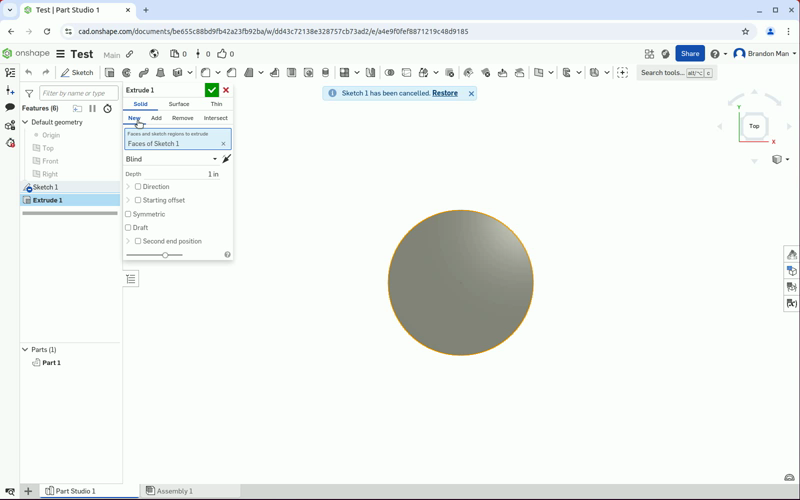
key(tab, 4)
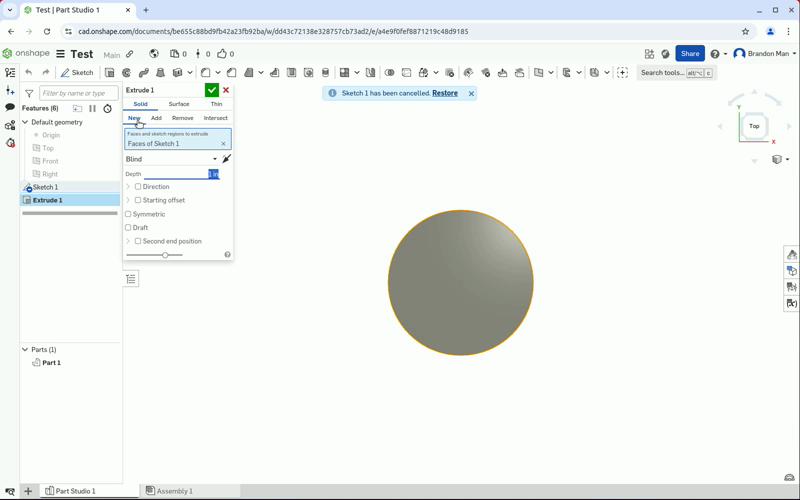
text(8.184)
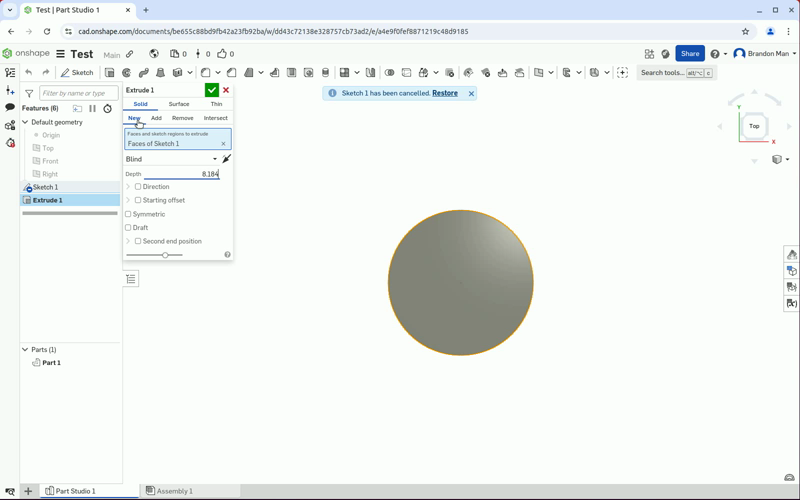
key(enter)
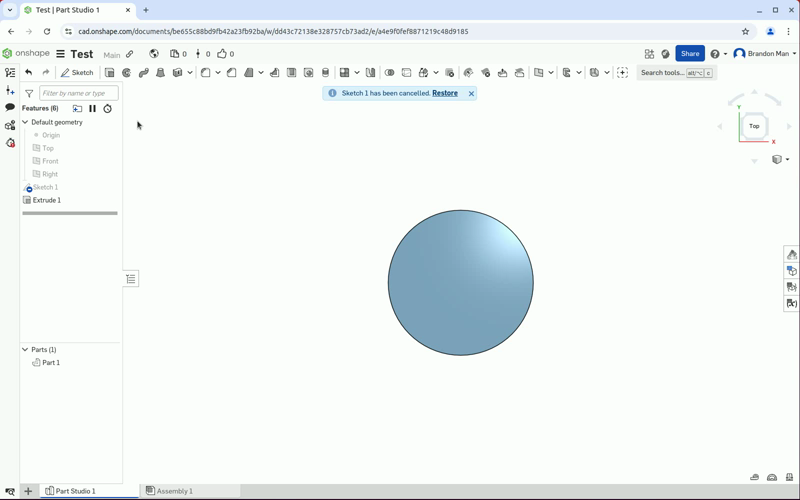
key(shift+h)
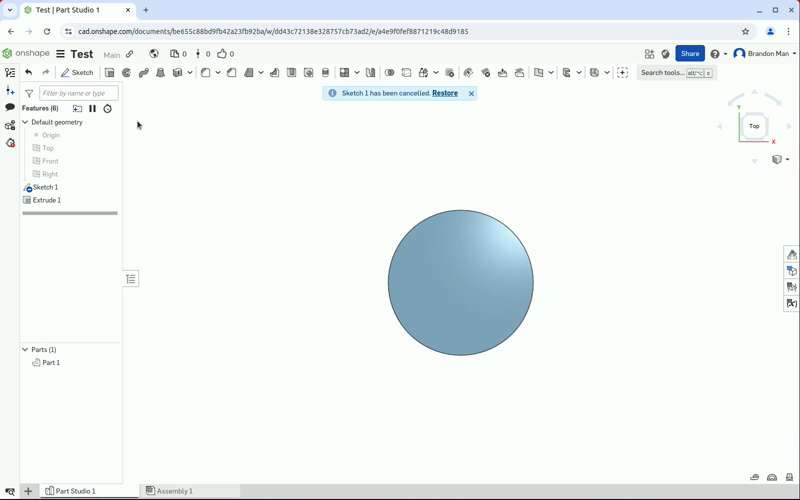
key(shift+h)
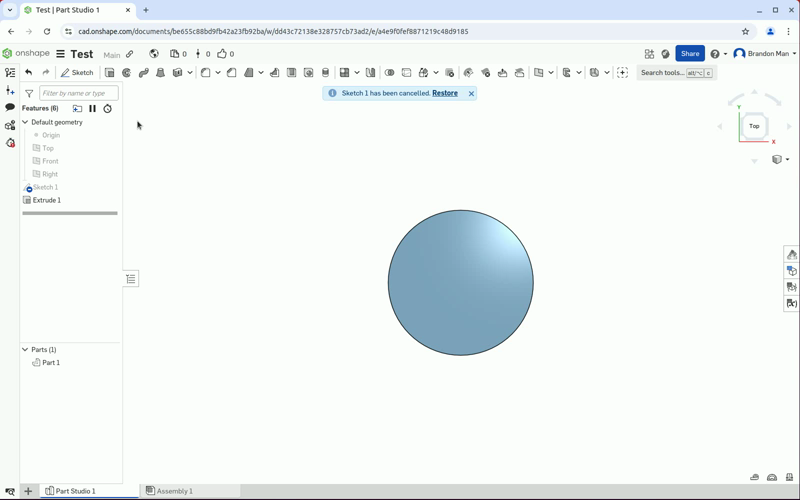
mouse_move(73, 189)
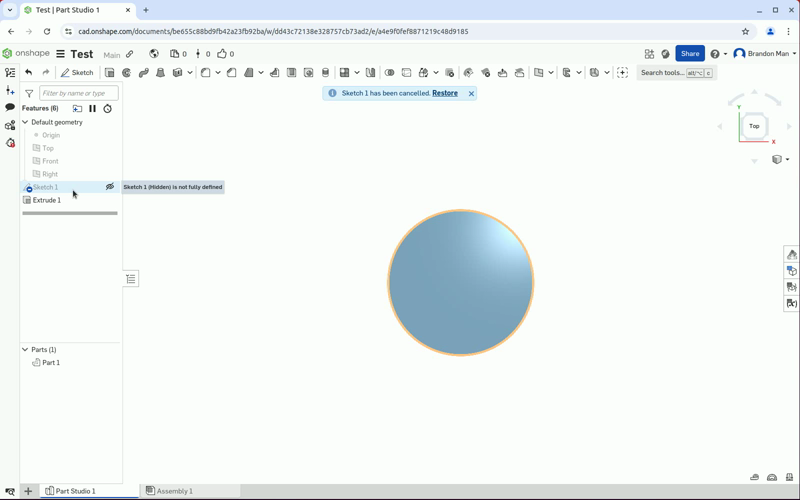
click(73, 189)
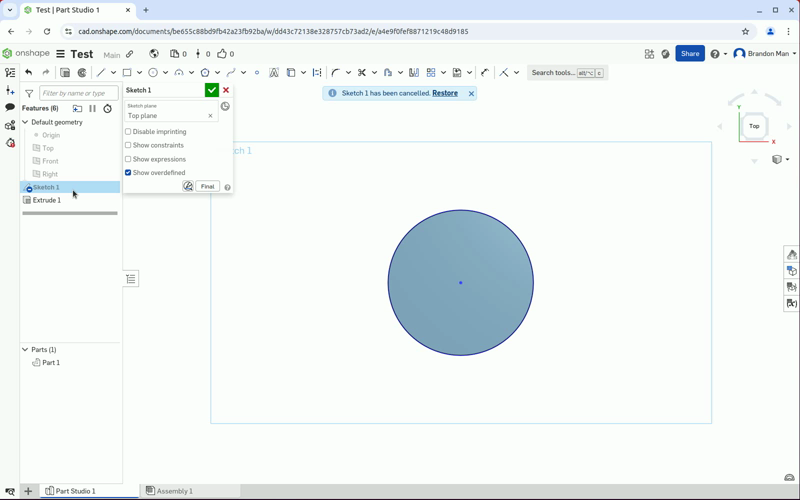
mouse_move(229, 92)
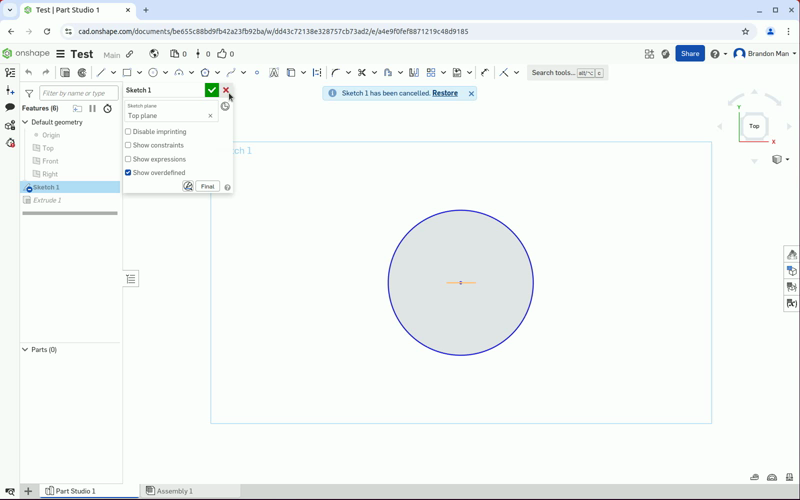
click(229, 92)
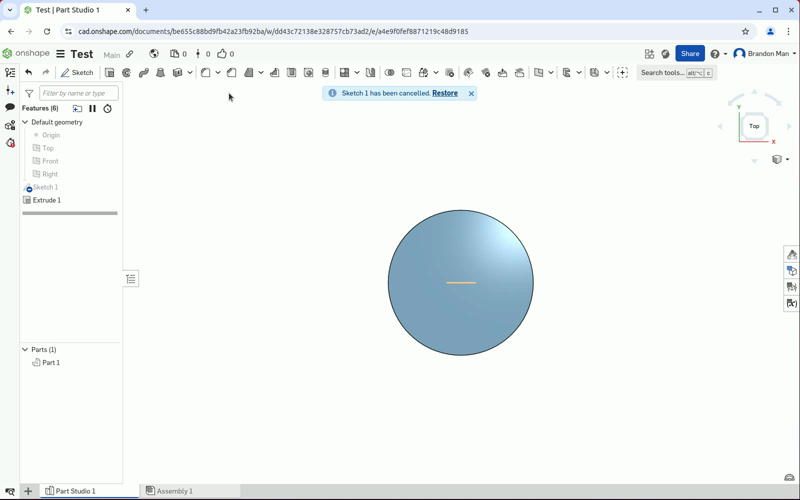
mouse_move(541, 75)
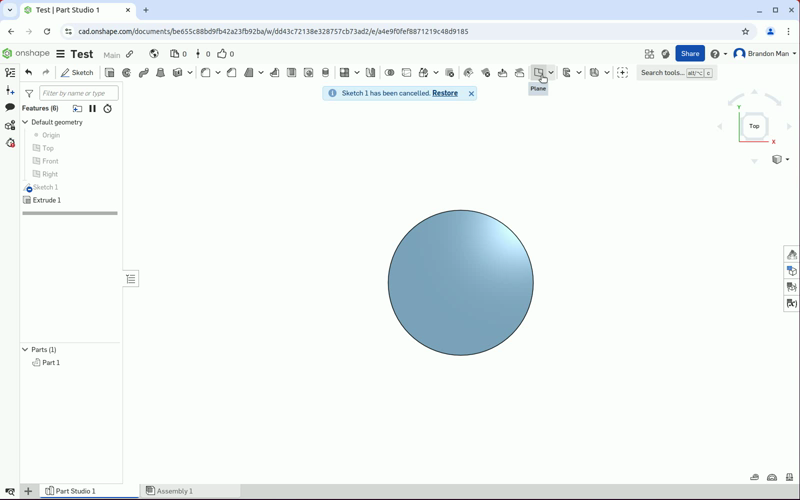
click(541, 75)
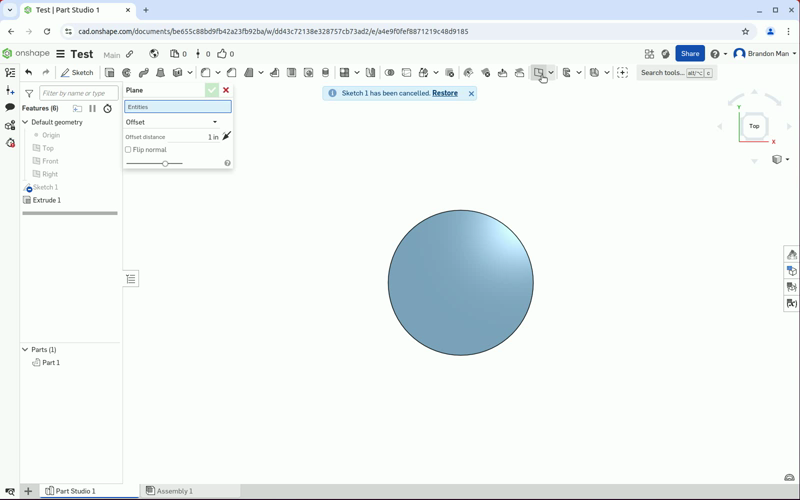
mouse_move(73, 150)
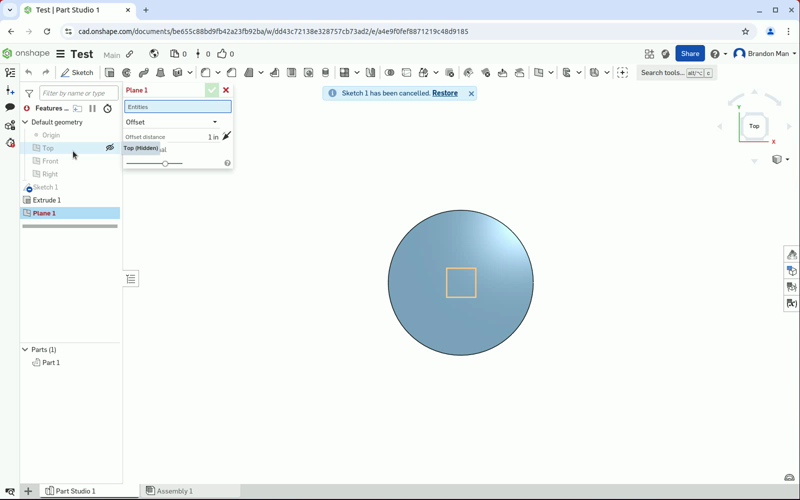
click(73, 150)
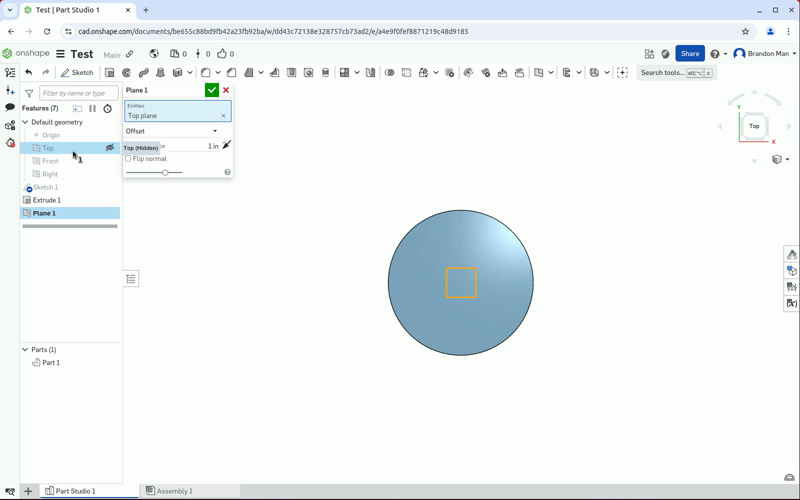
key(tab, 2)
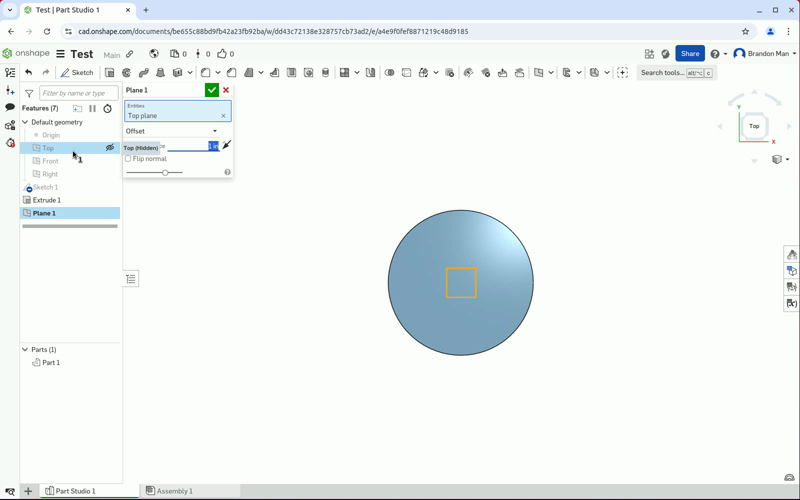
text(8.196)
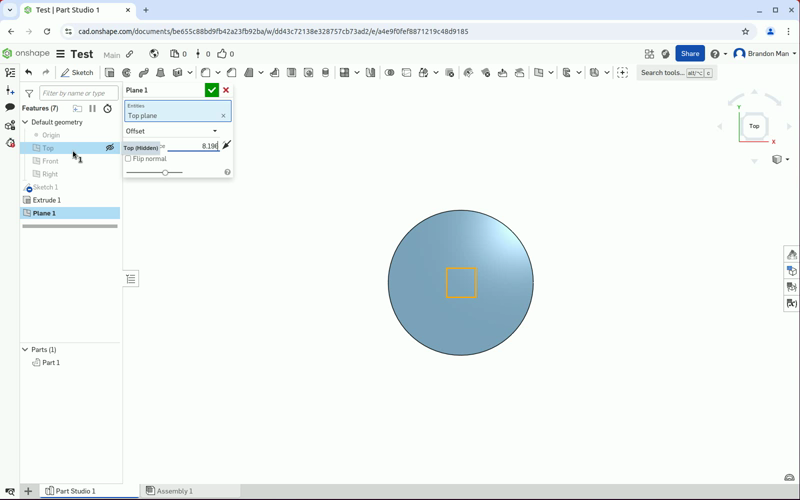
key(enter, 2)
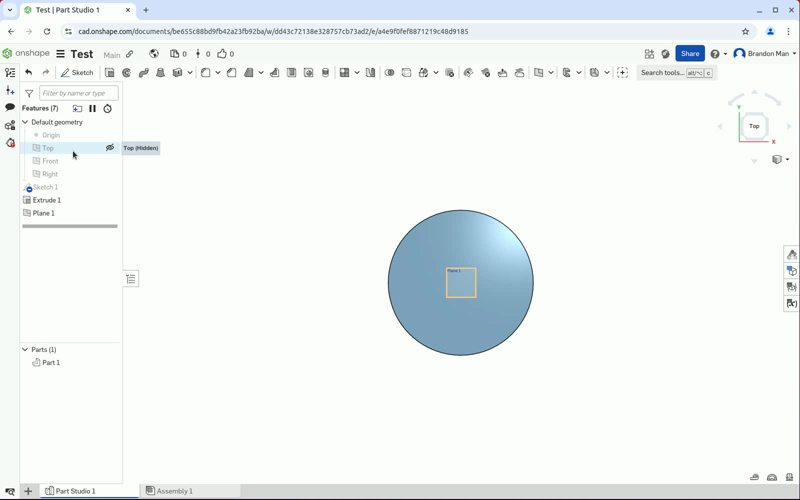
key(shift+s)
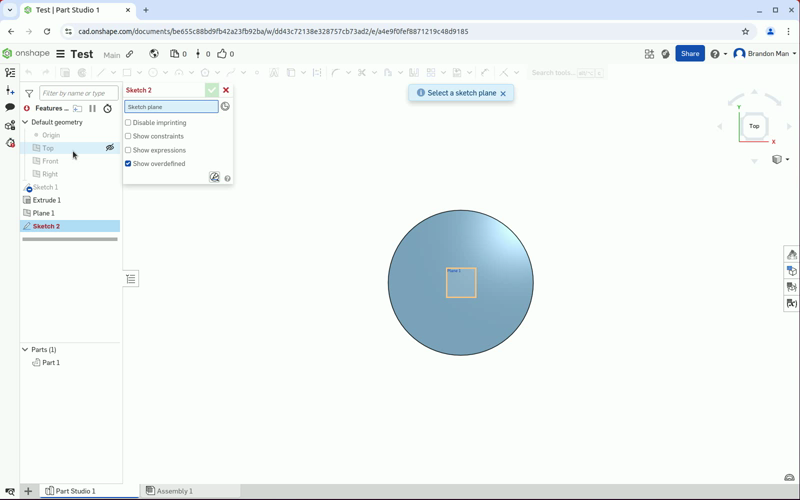
mouse_move(73, 215)
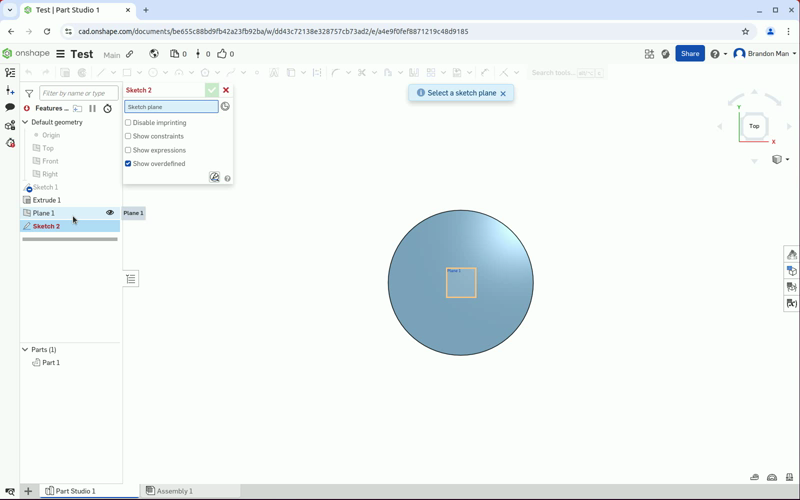
click(73, 215)
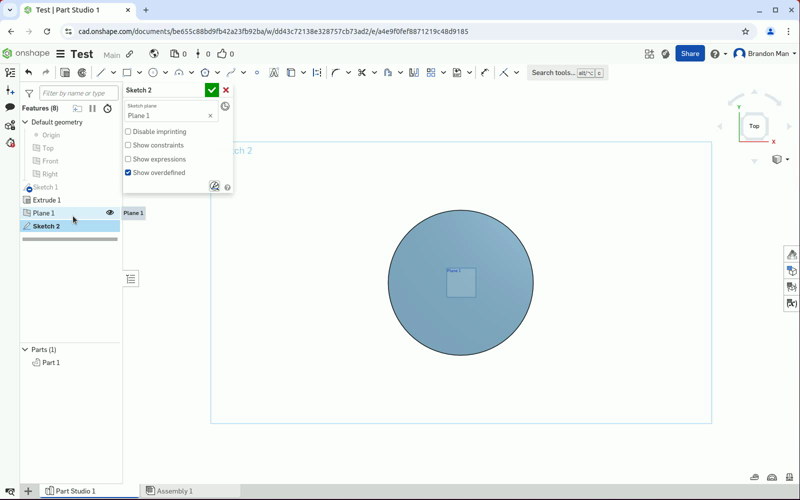
mouse_move(73, 352)
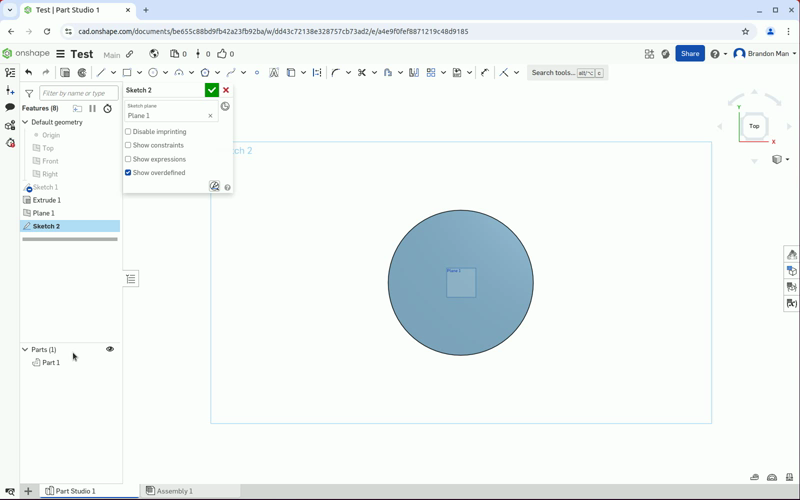
key(y)
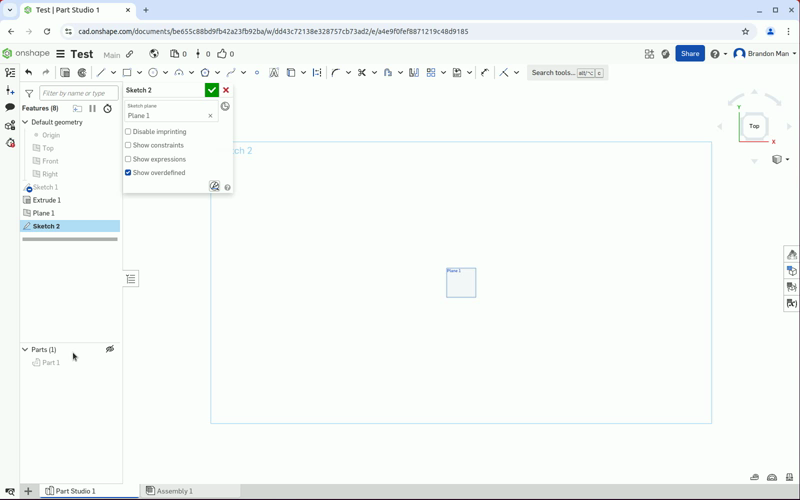
key(c)
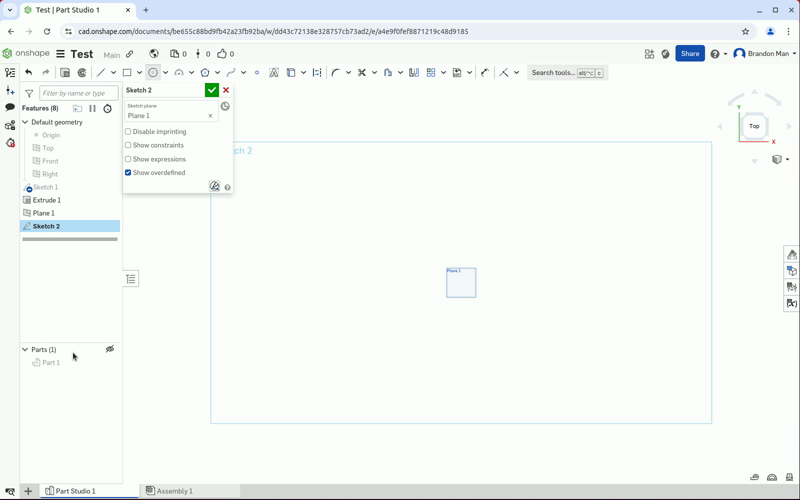
key_down(shift)
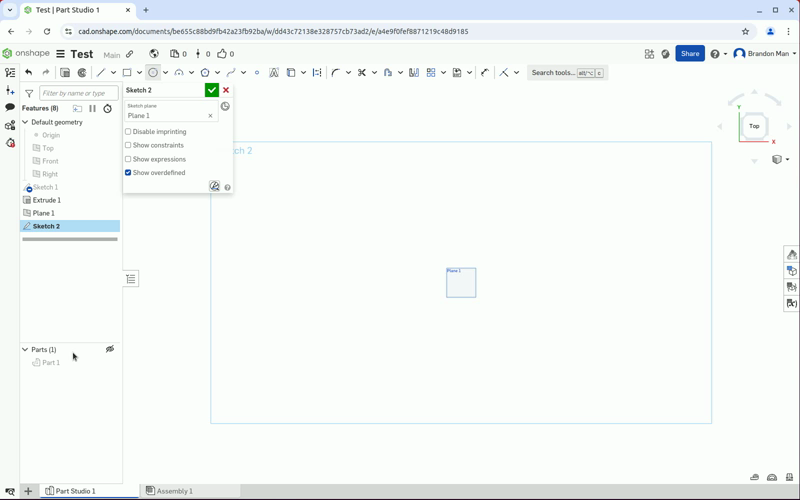
mouse_move(460, 282)
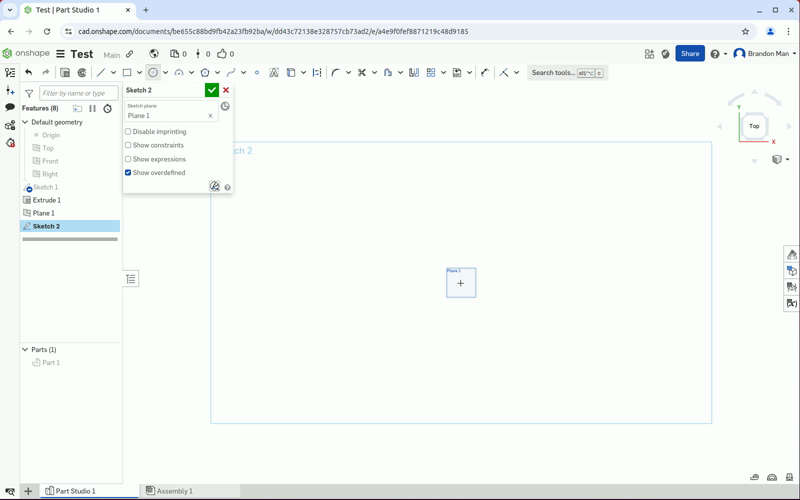
click(460, 282)
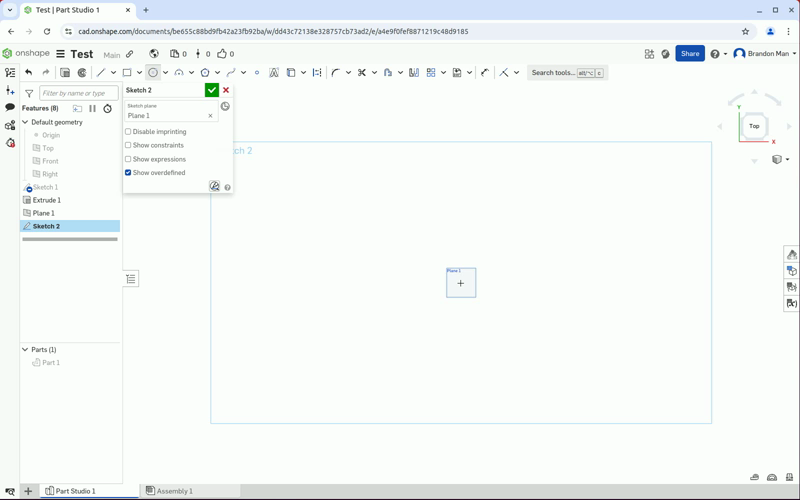
key_up(shift)
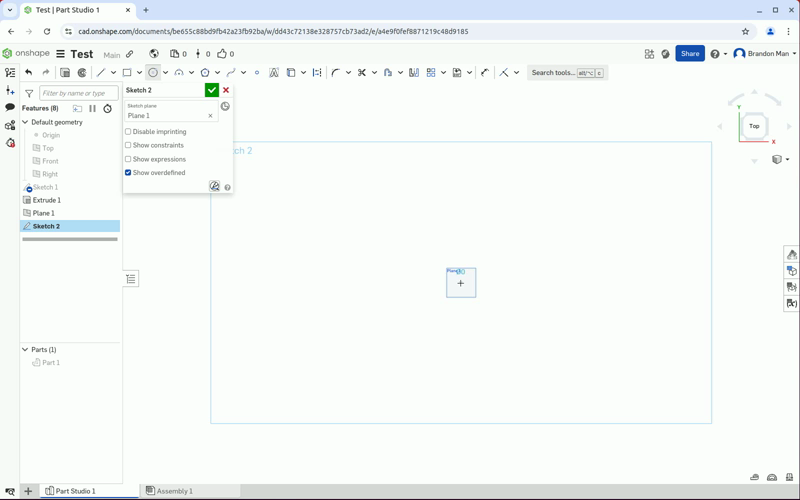
mouse_move(511, 282)
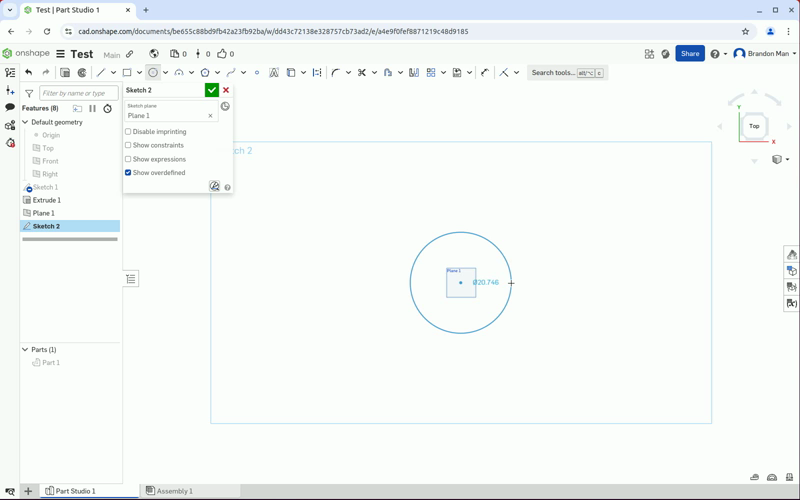
click(511, 282)
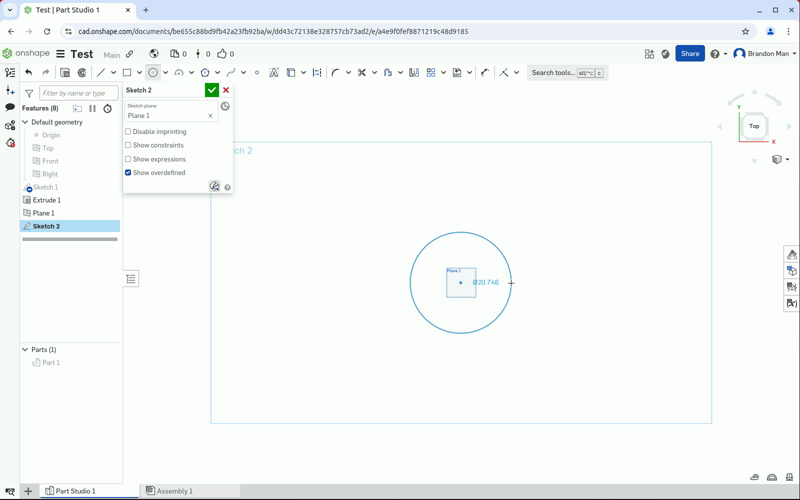
key(esc)
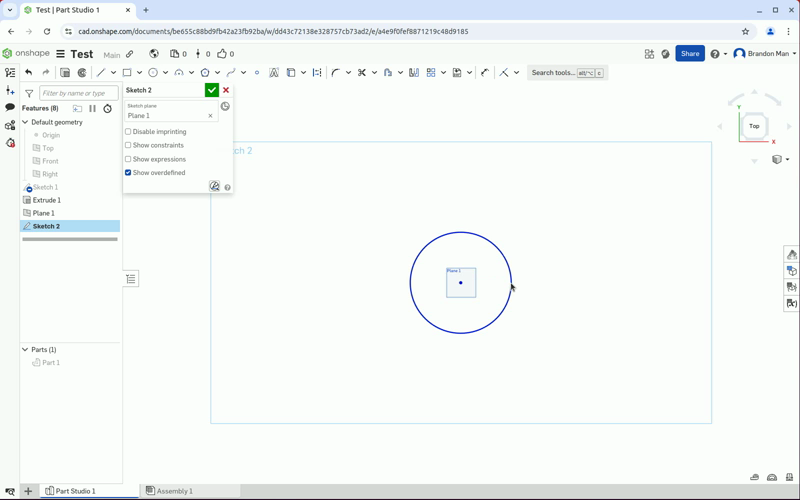
mouse_move(439, 252)
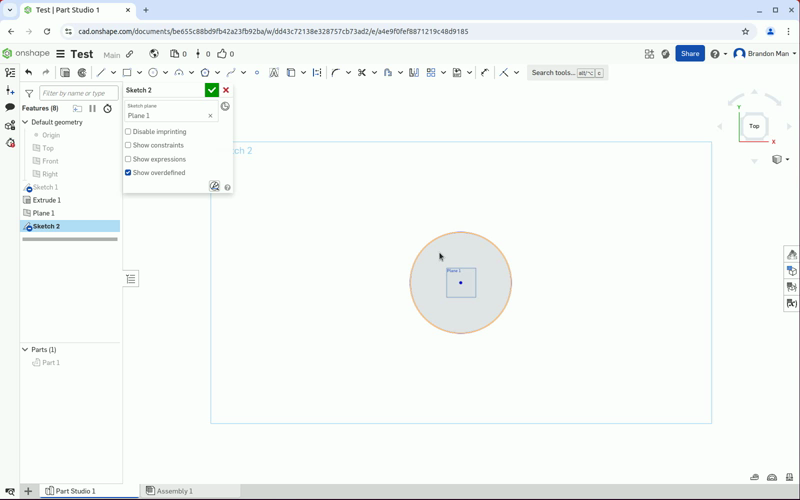
click(439, 252)
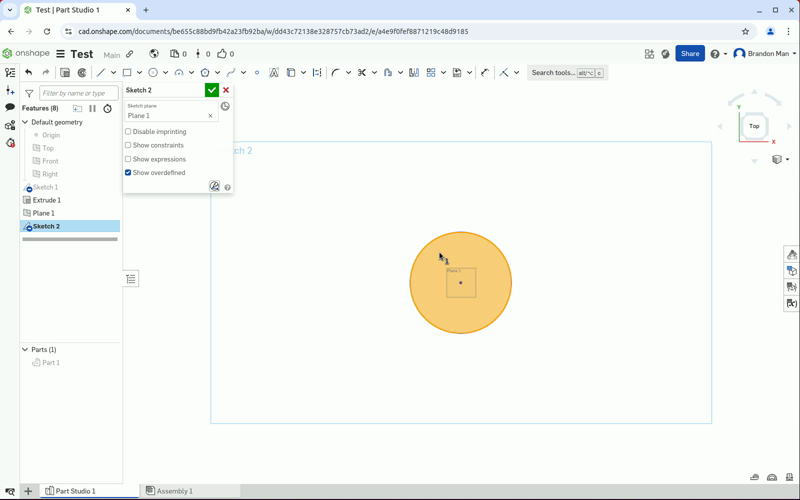
mouse_move(73, 352)
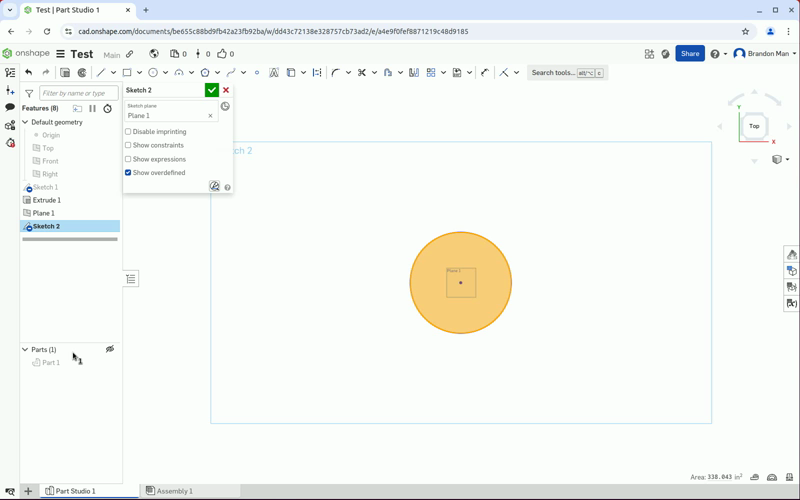
key(shift+y)
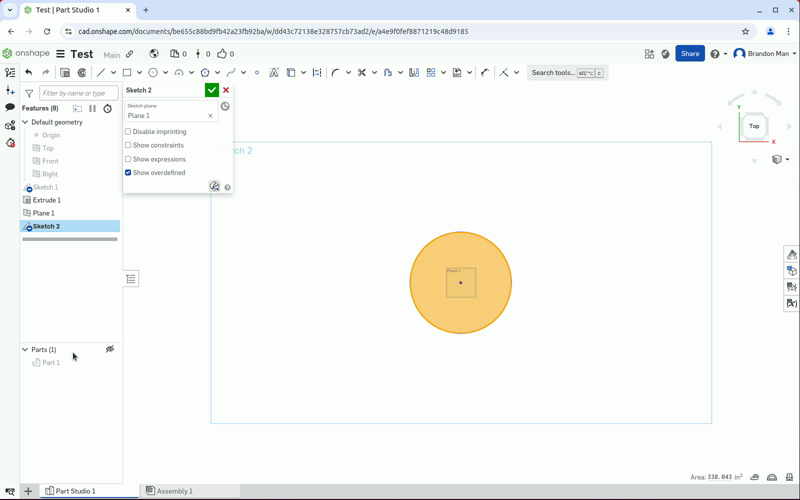
key(shift+e)
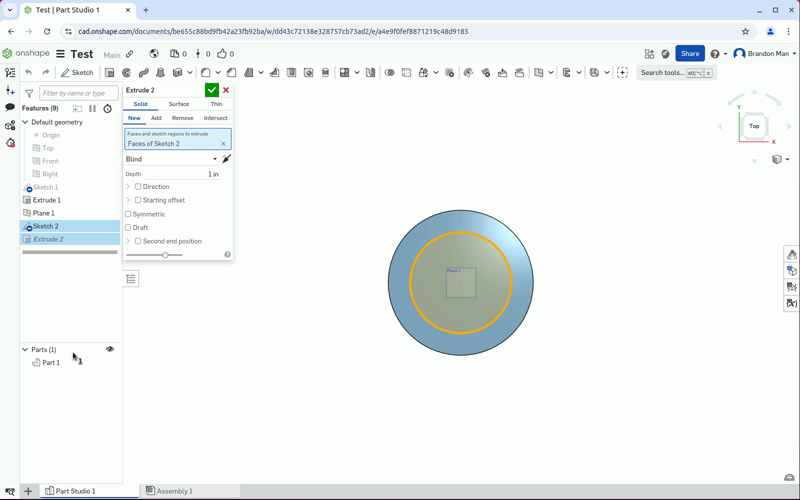
mouse_move(143, 106)
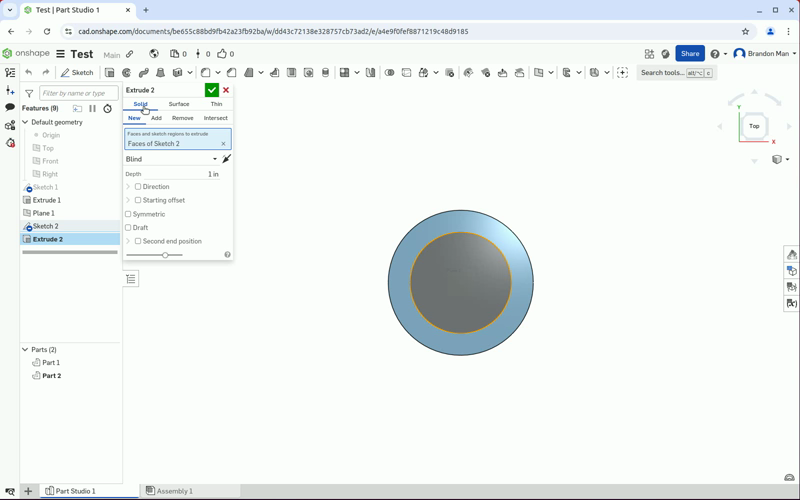
click(143, 106)
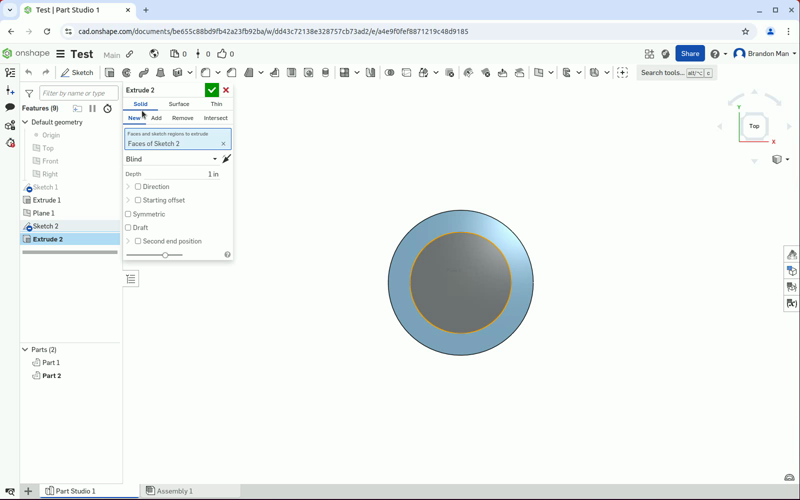
mouse_move(137, 120)
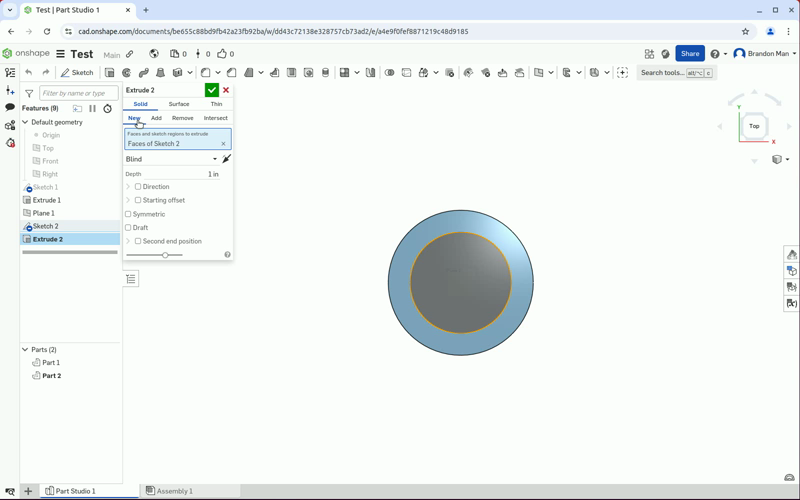
click(137, 120)
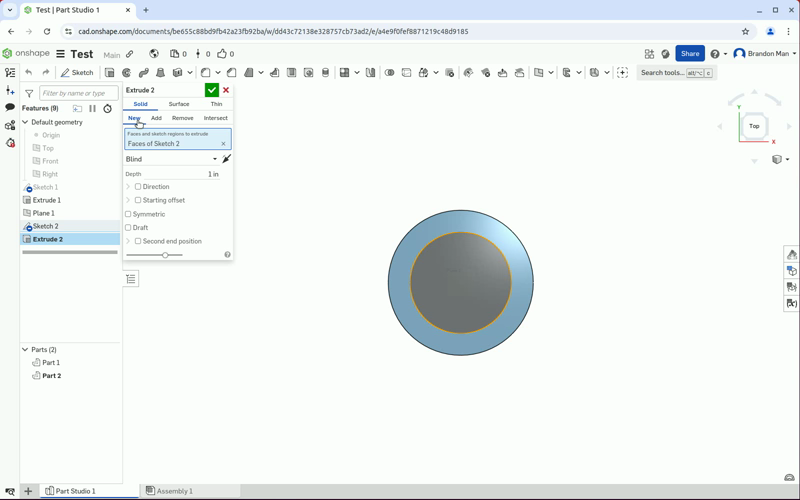
key(tab, 4)
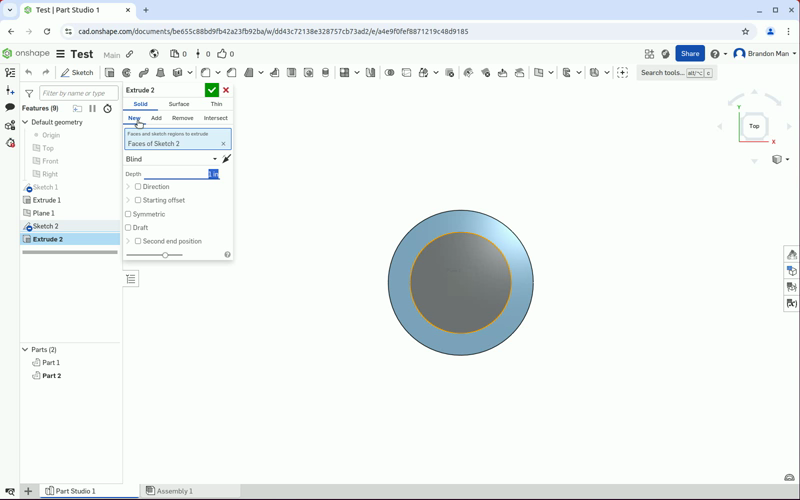
text(11.554)
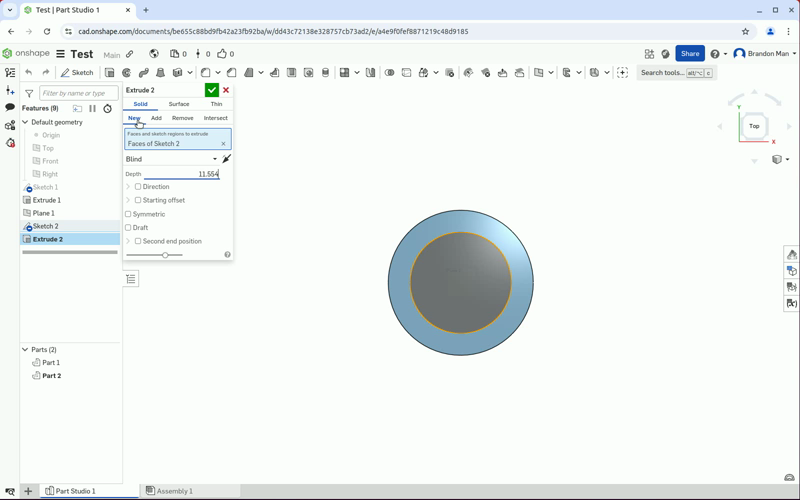
key(enter)
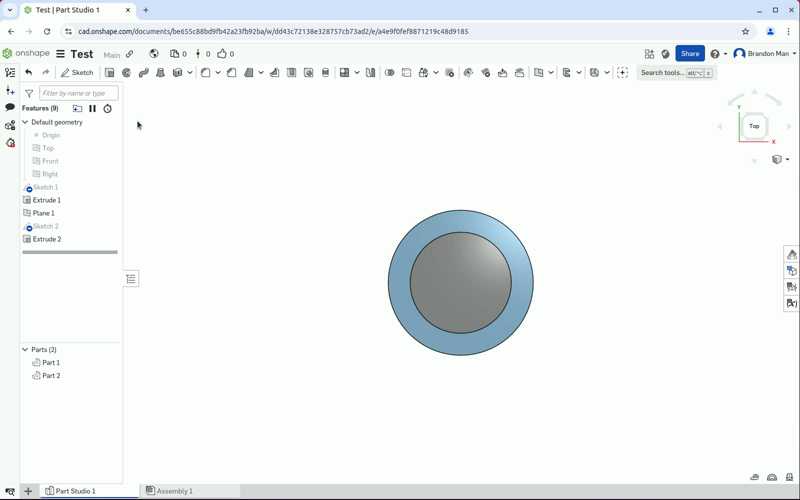
key(shift+h)
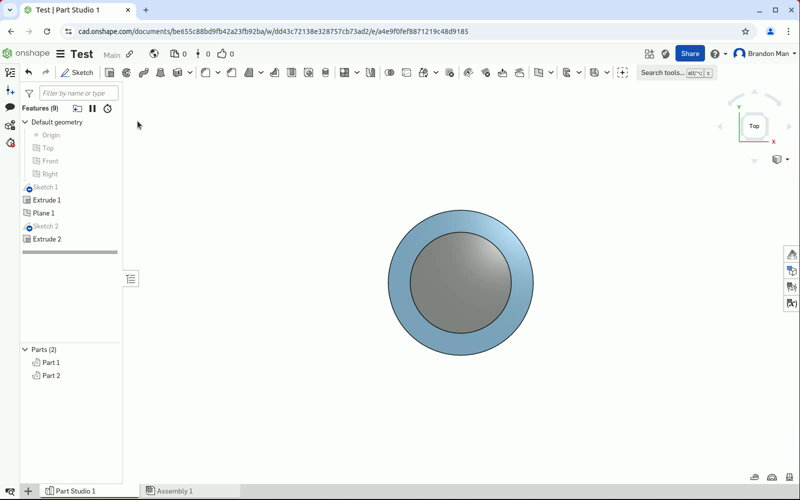
key(shift+h)
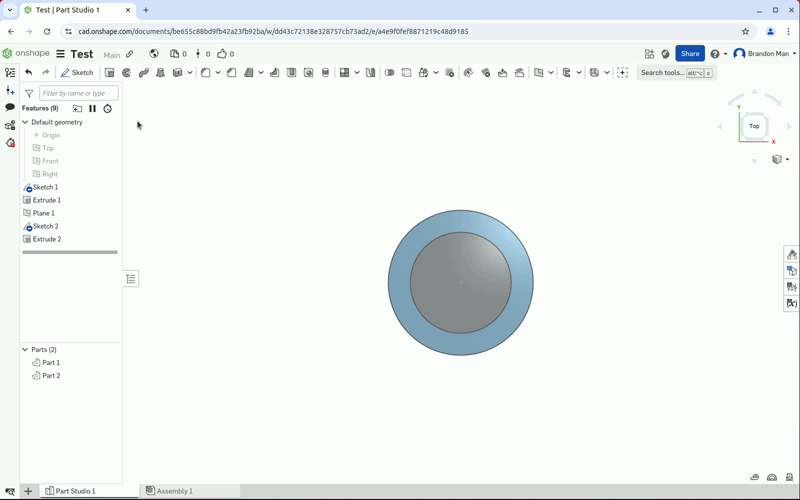
key(shift+7)
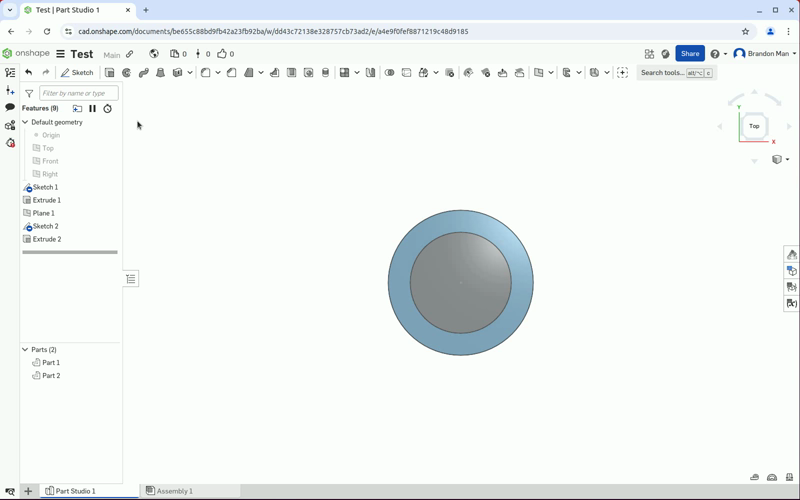
key(up, 3)
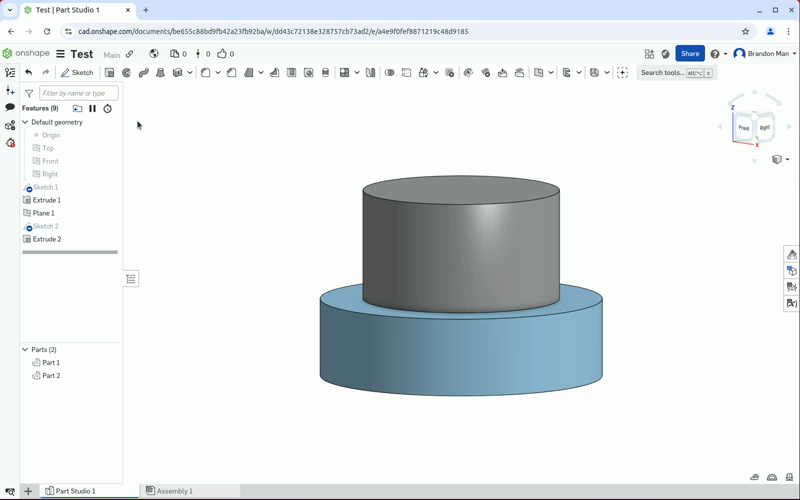
key(left, 3)
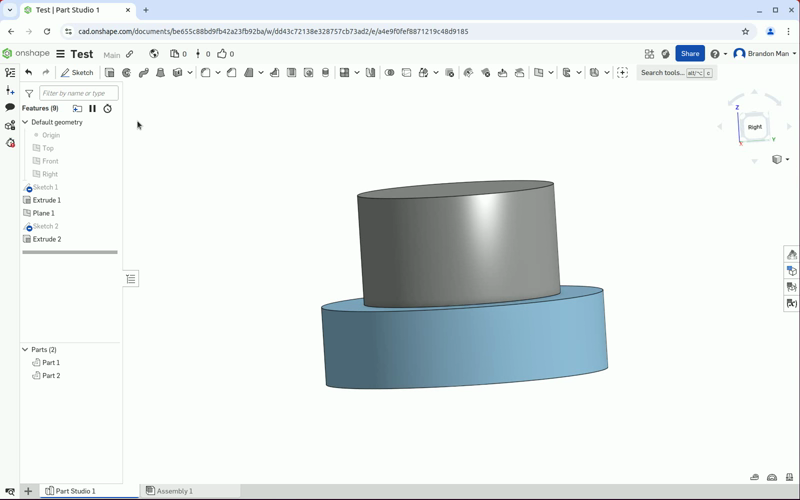
key(right, 3)
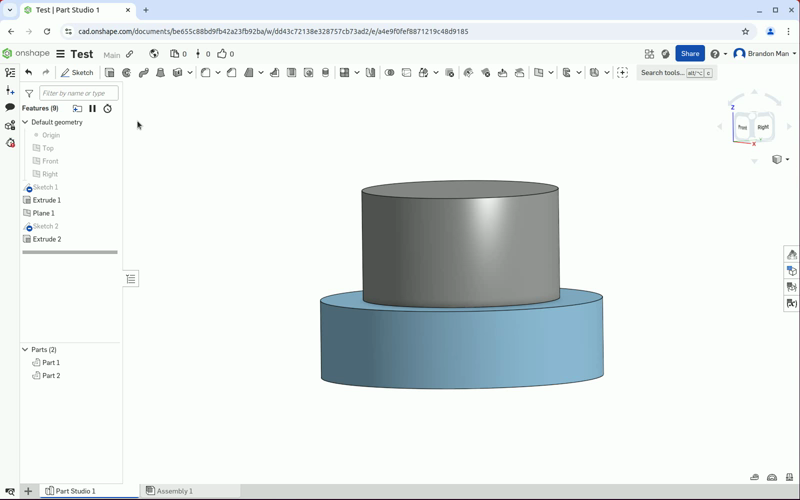
key(down, 3)
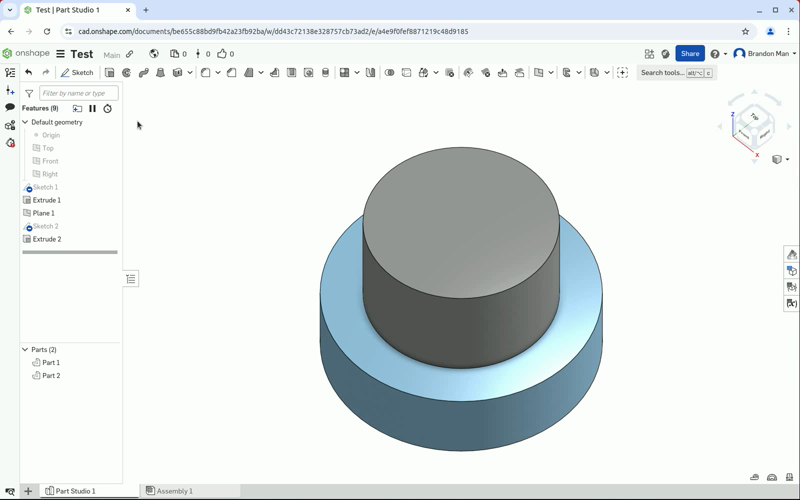
mouse_move(73, 189)
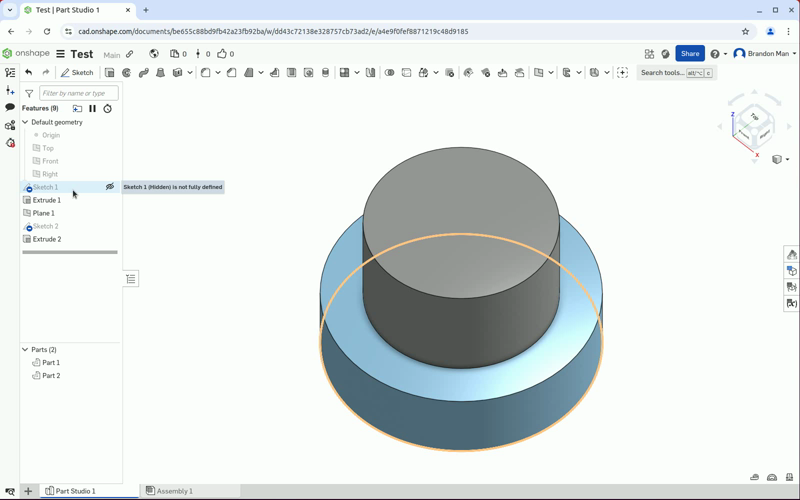
click(73, 189)